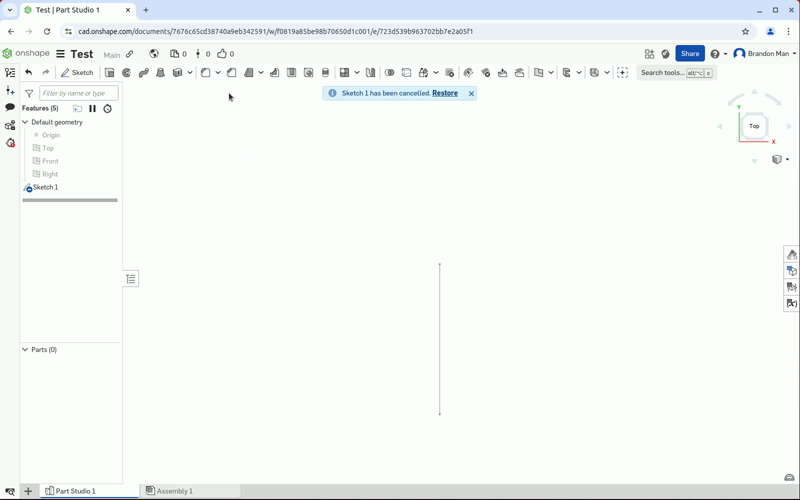
key(shift+h)
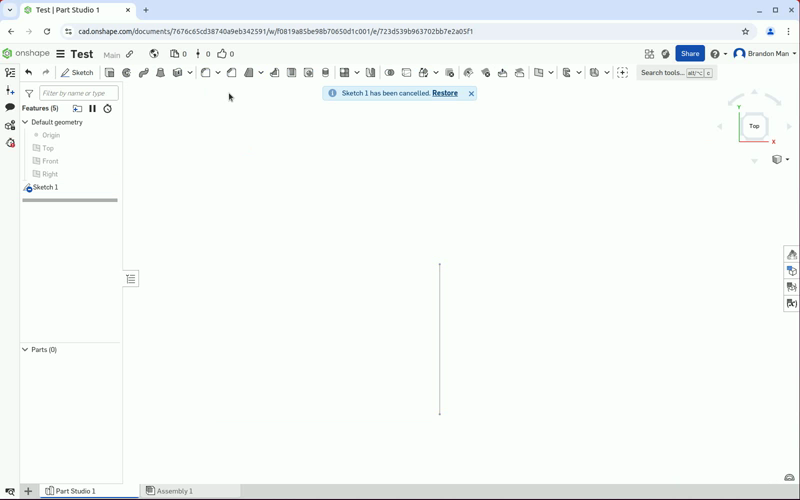
key(shift+s)
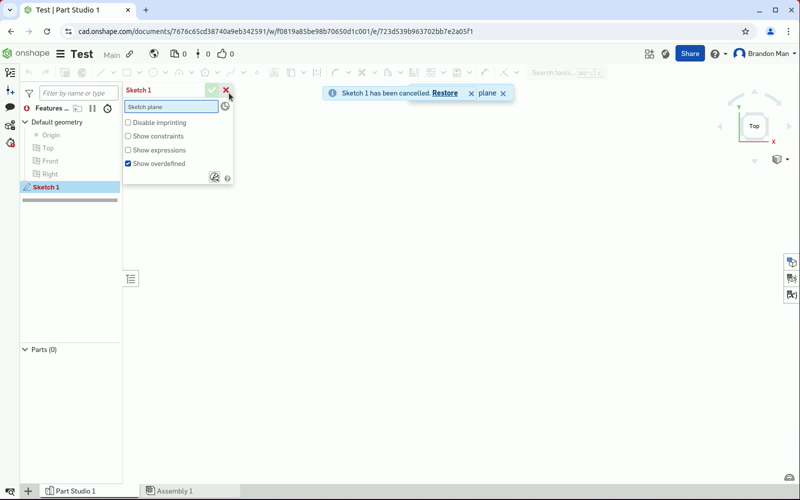
mouse_move(73, 150)
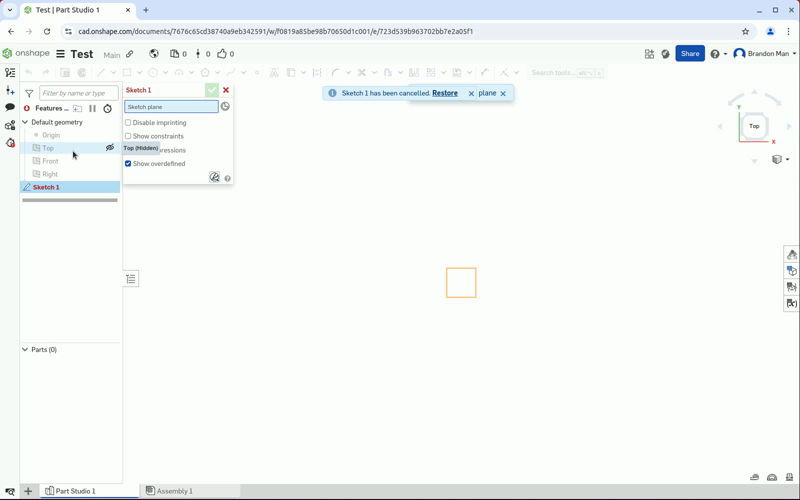
click(73, 150)
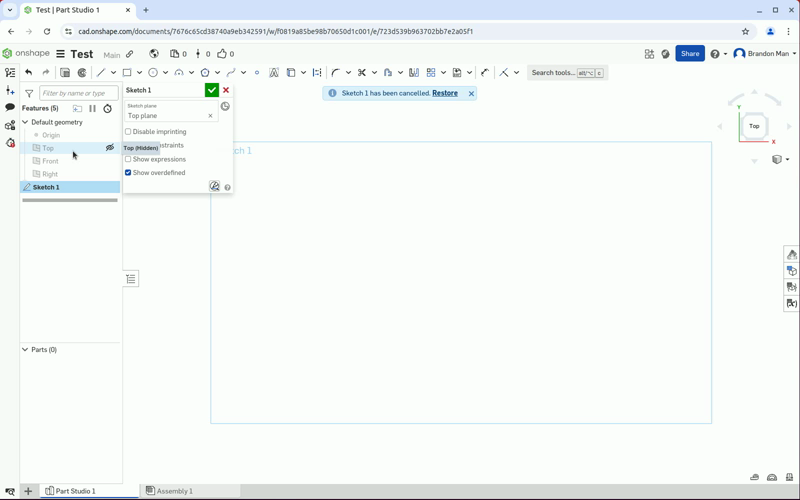
mouse_move(73, 352)
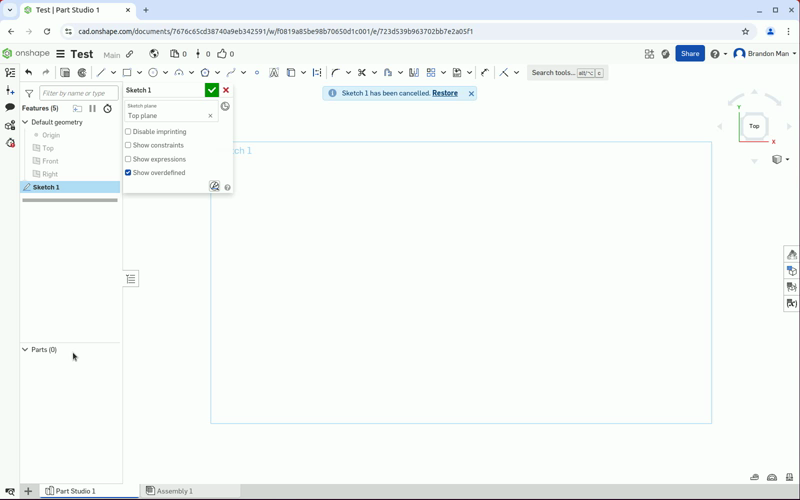
key(y)
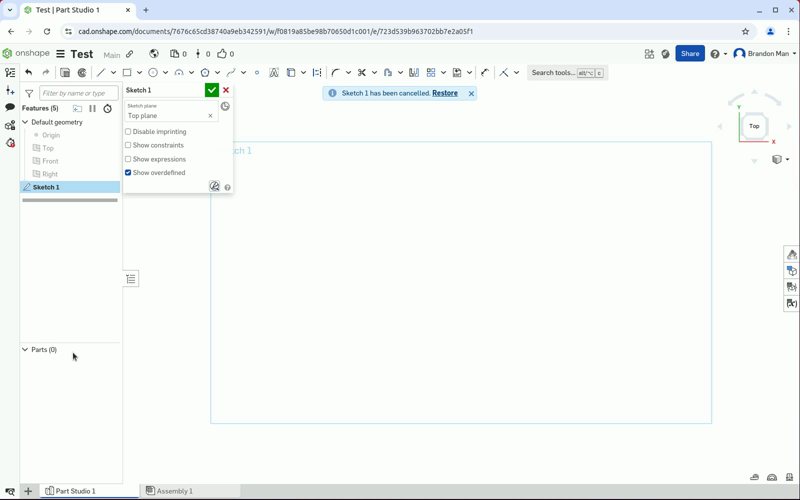
key(c)
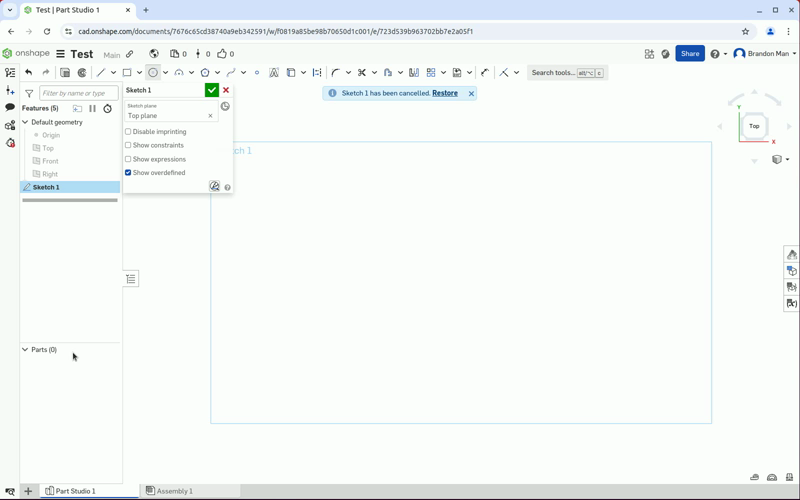
key_down(shift)
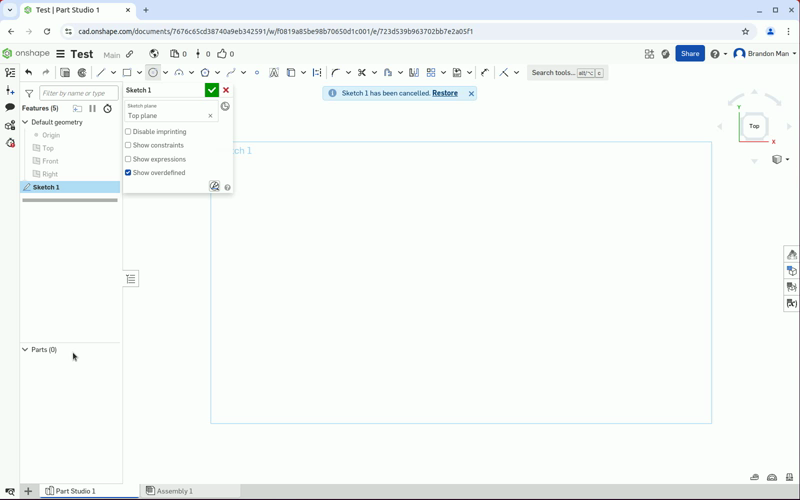
mouse_move(460, 282)
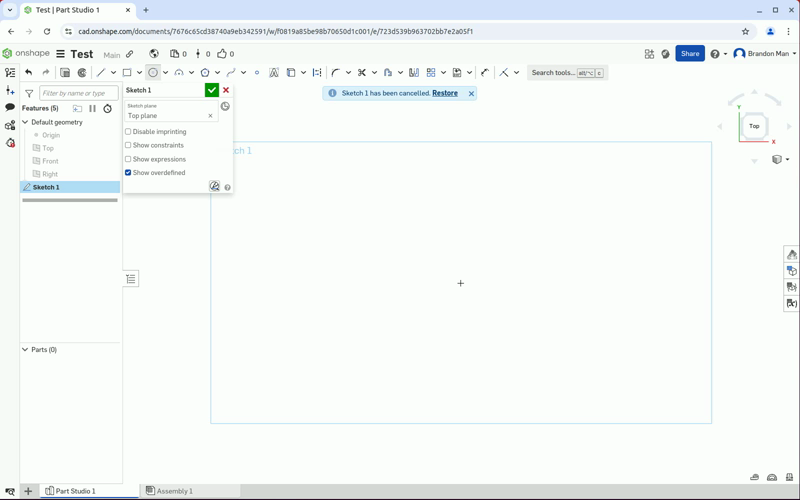
click(460, 282)
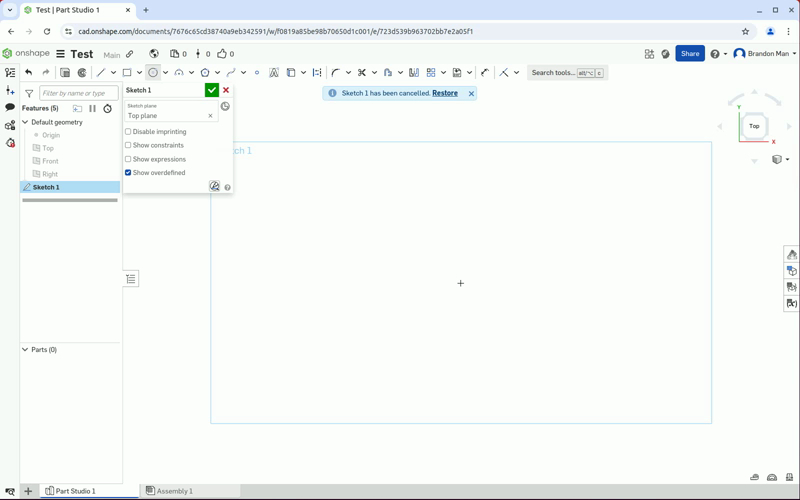
key_up(shift)
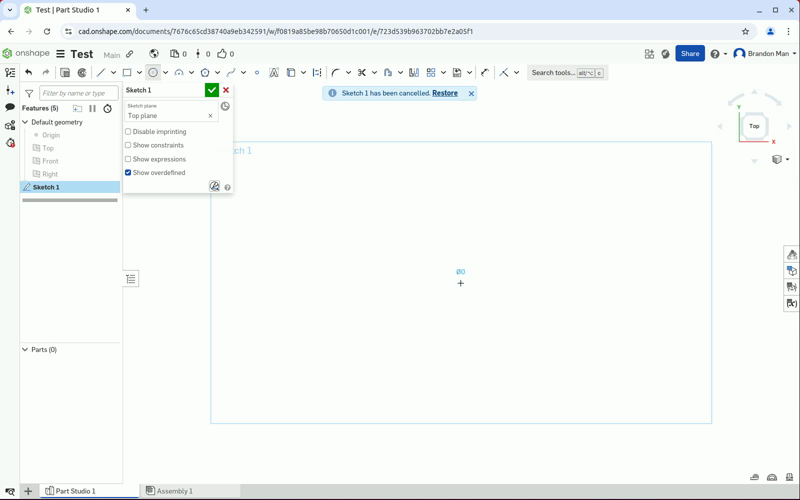
mouse_move(533, 282)
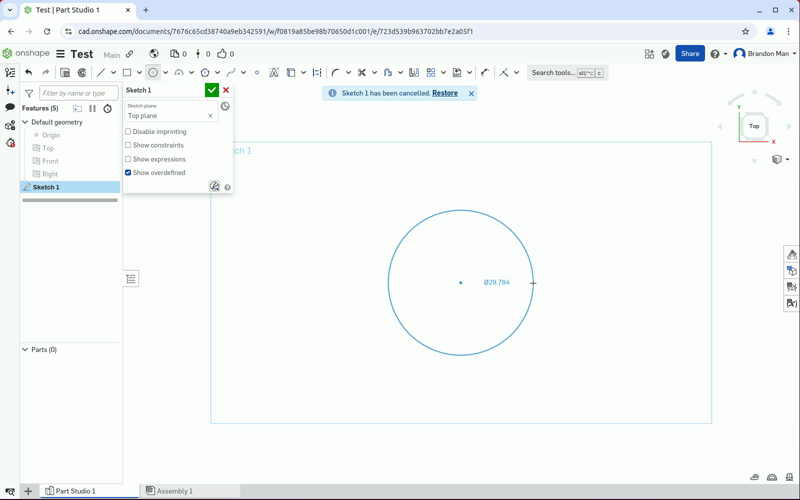
click(533, 282)
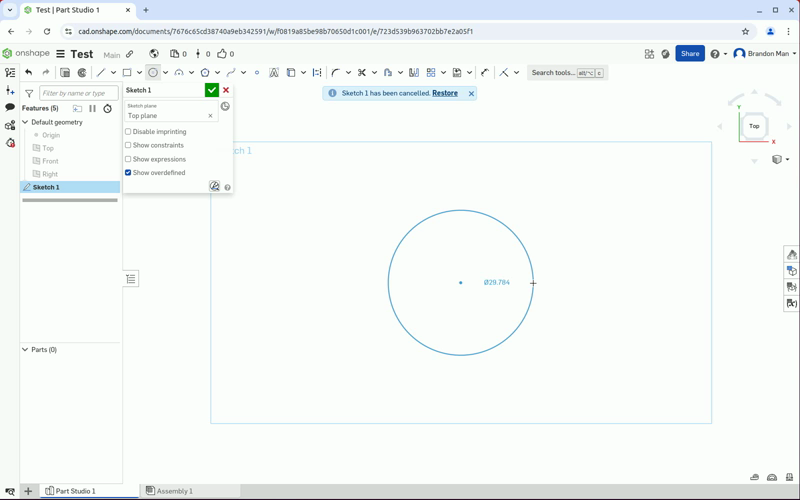
key(esc)
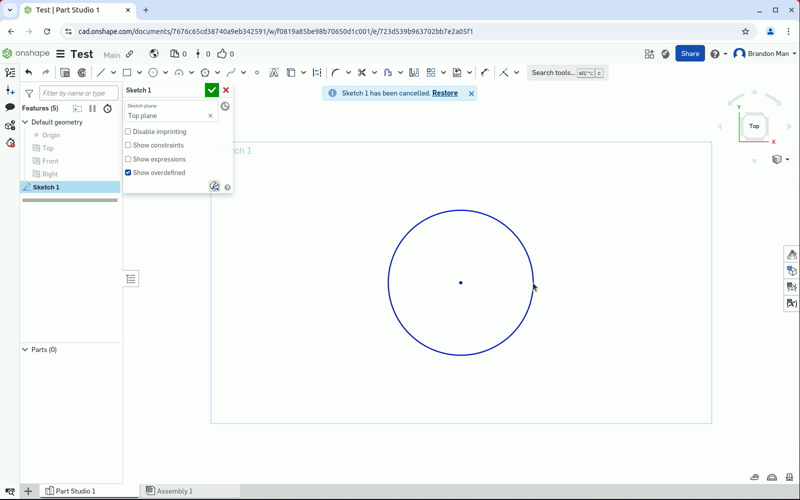
mouse_move(457, 262)
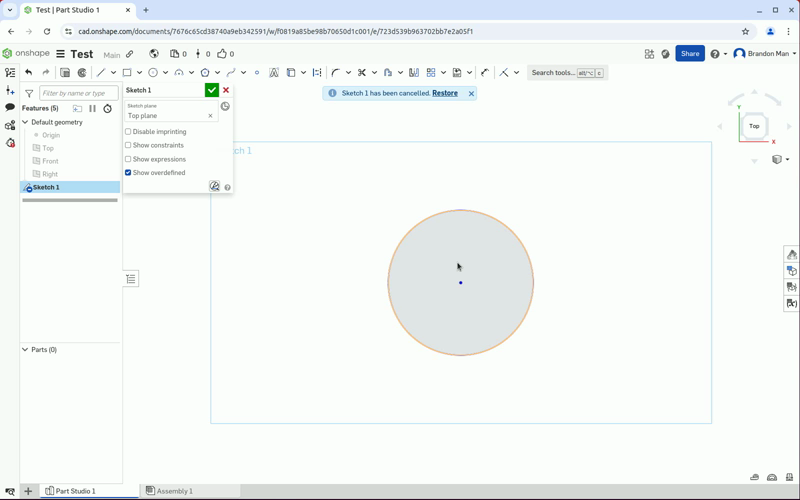
click(457, 262)
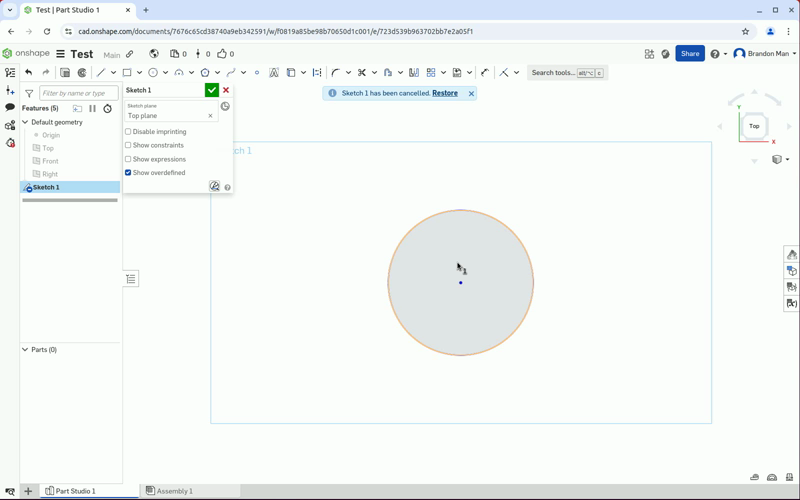
mouse_move(73, 352)
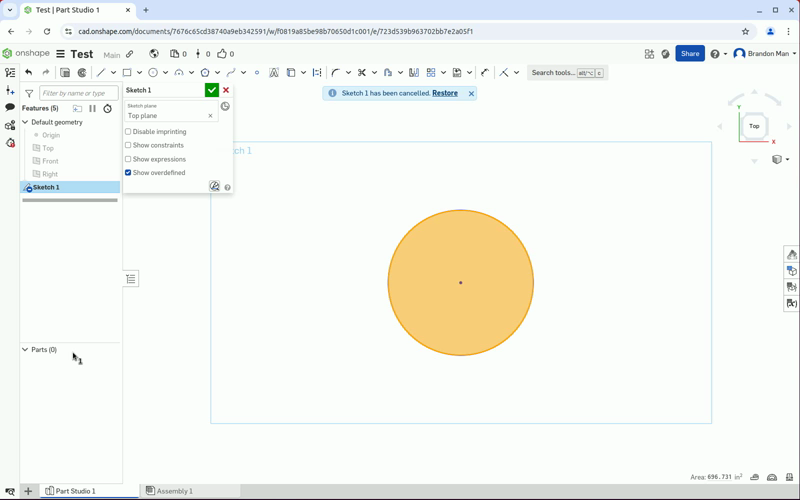
key(shift+y)
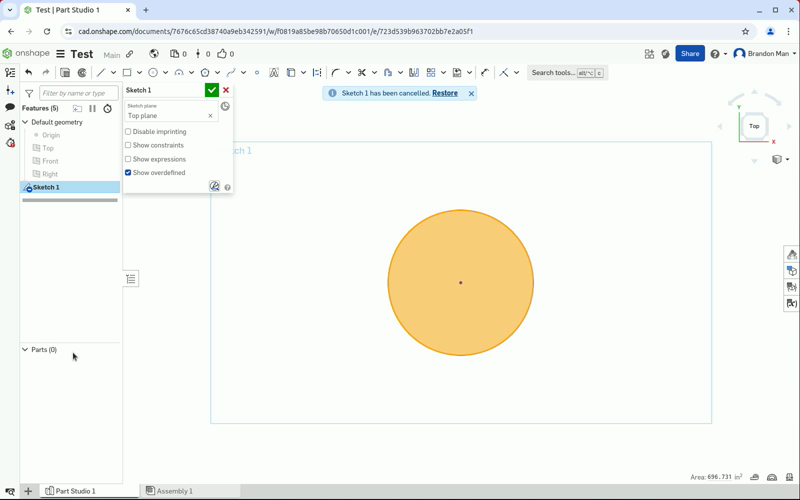
key(shift+e)
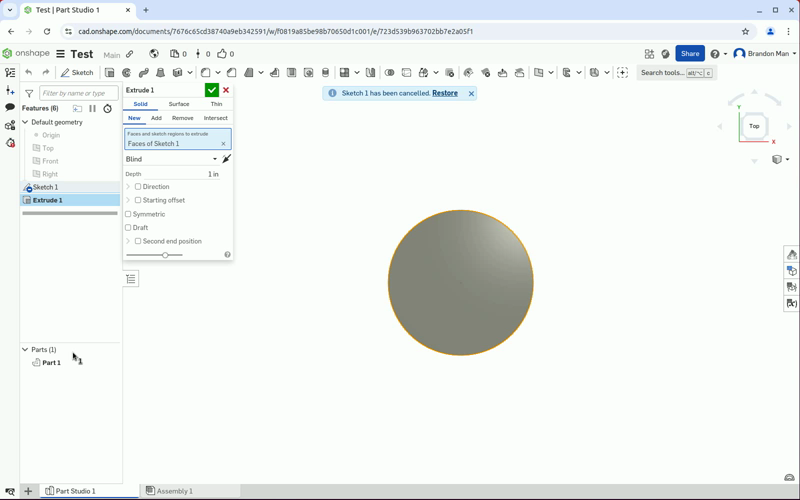
mouse_move(143, 106)
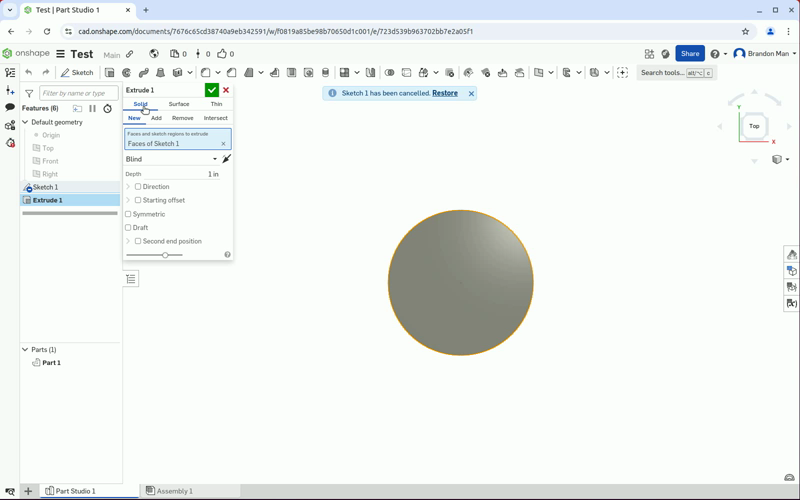
click(143, 106)
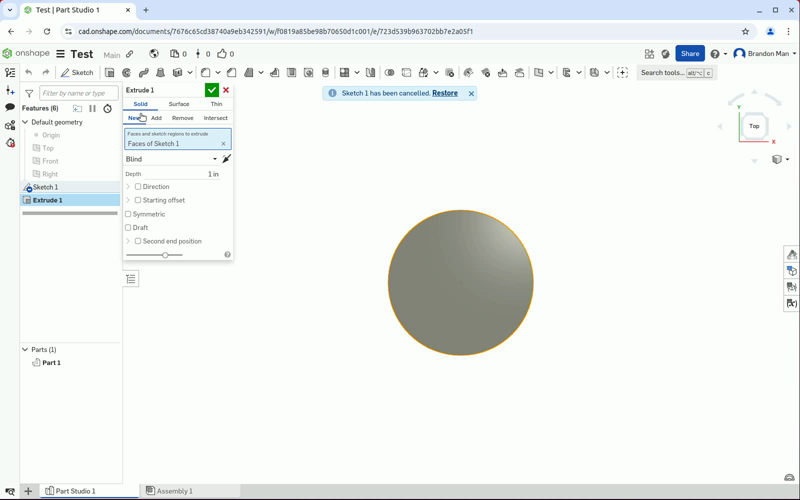
mouse_move(137, 120)
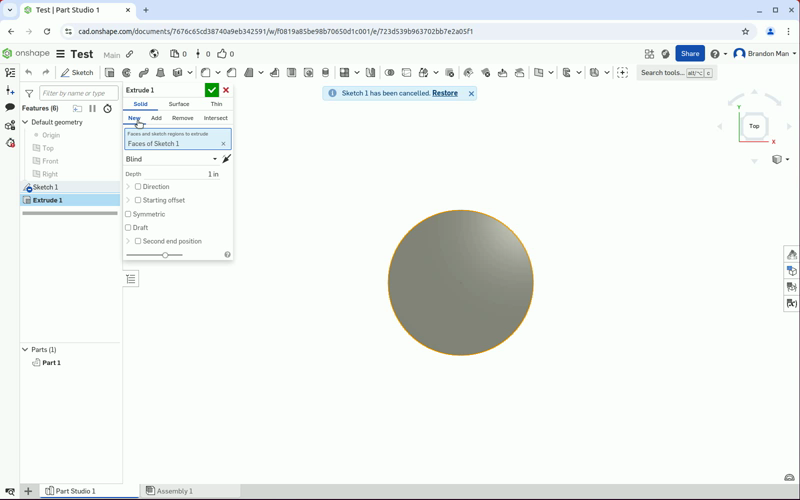
click(137, 120)
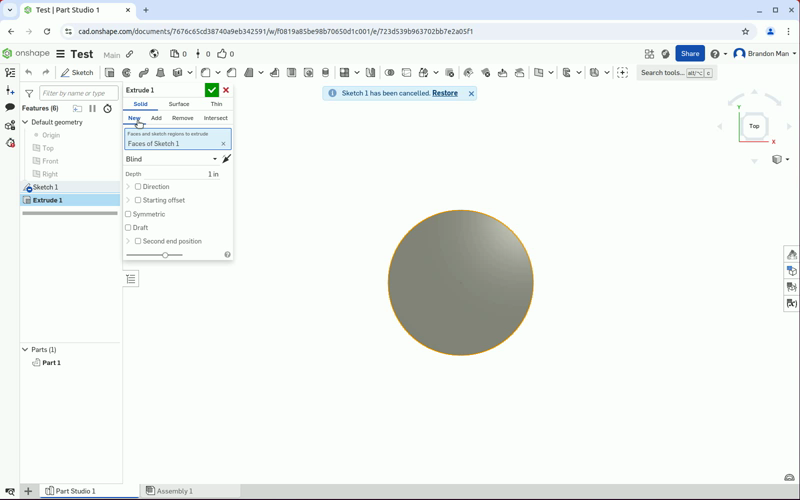
key(tab, 4)
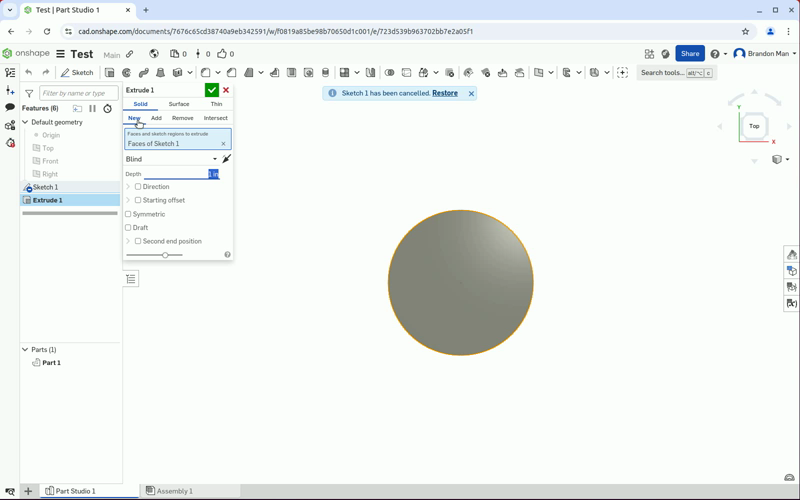
text(8.184)
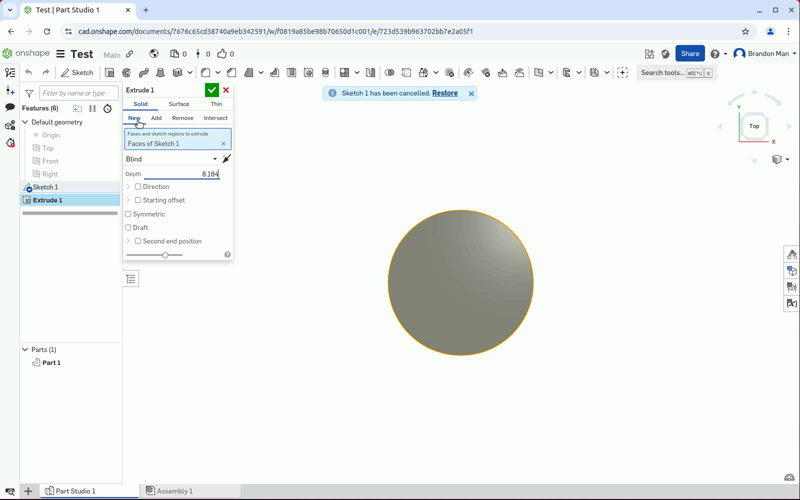
key(enter)
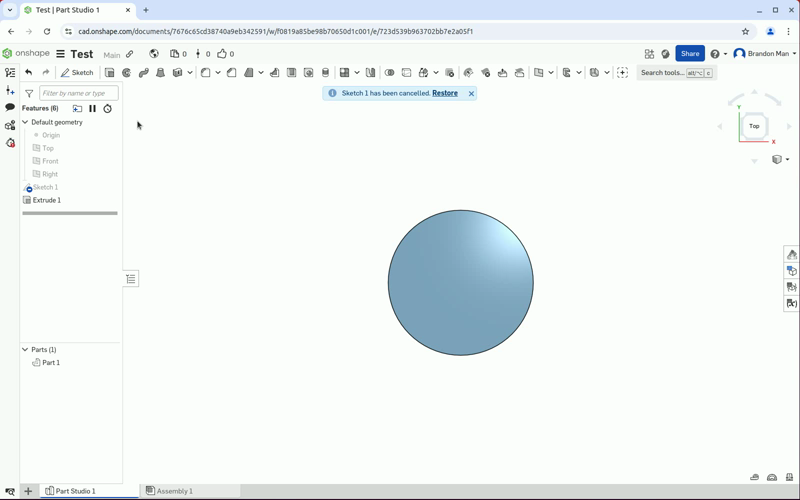
key(shift+h)
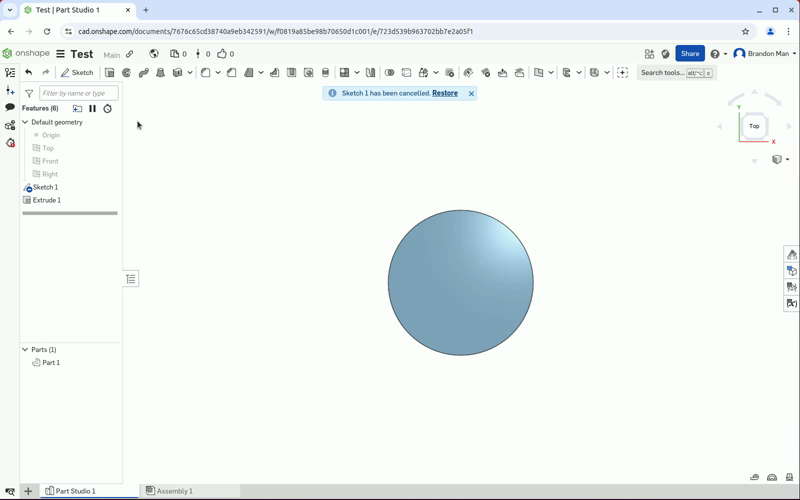
key(shift+h)
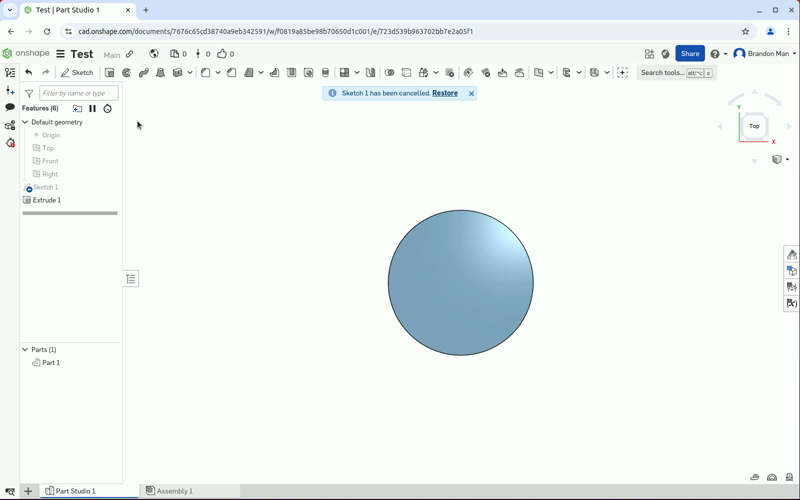
mouse_move(73, 189)
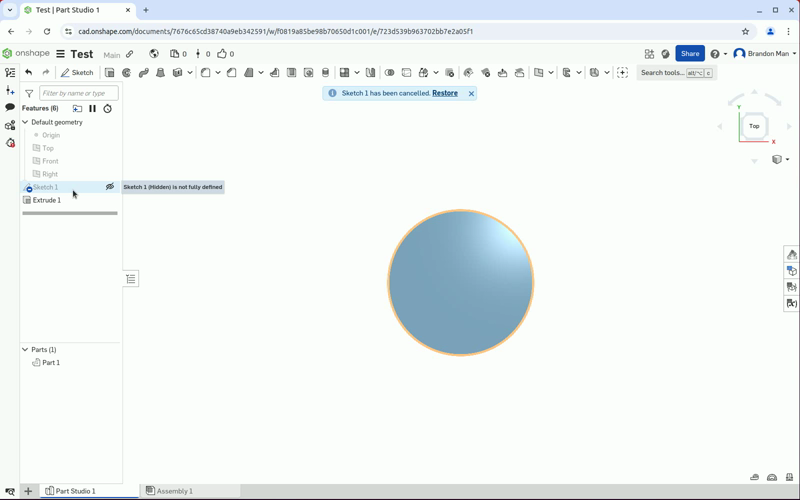
click(73, 189)
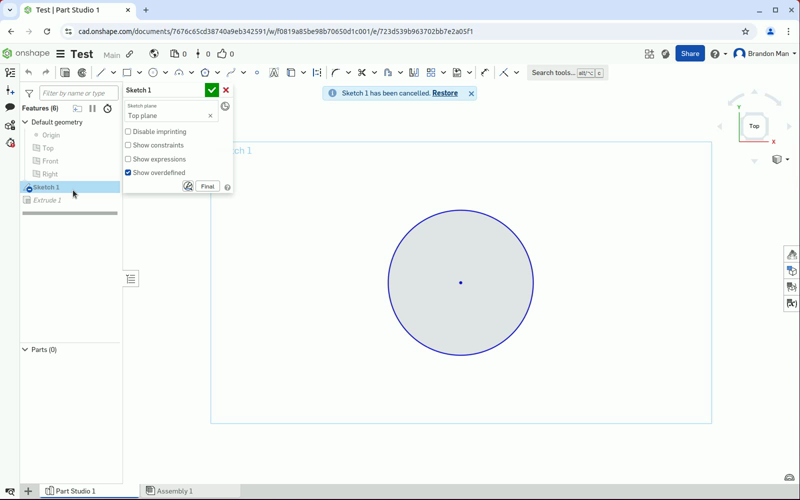
mouse_move(229, 92)
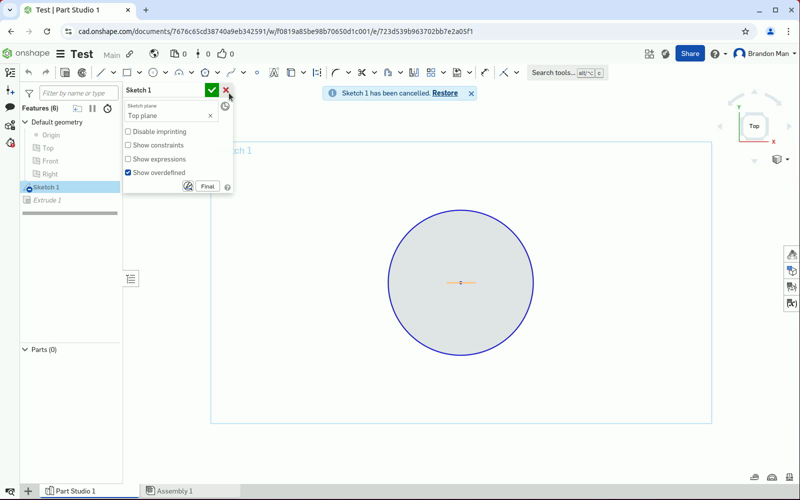
click(229, 92)
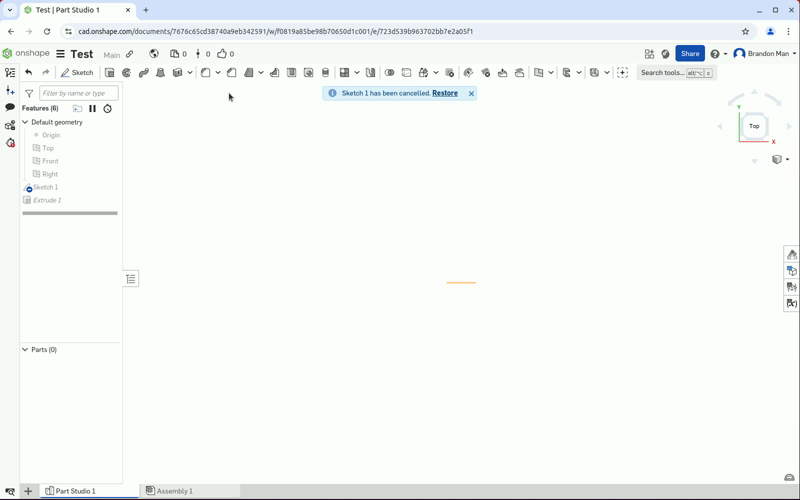
mouse_move(541, 75)
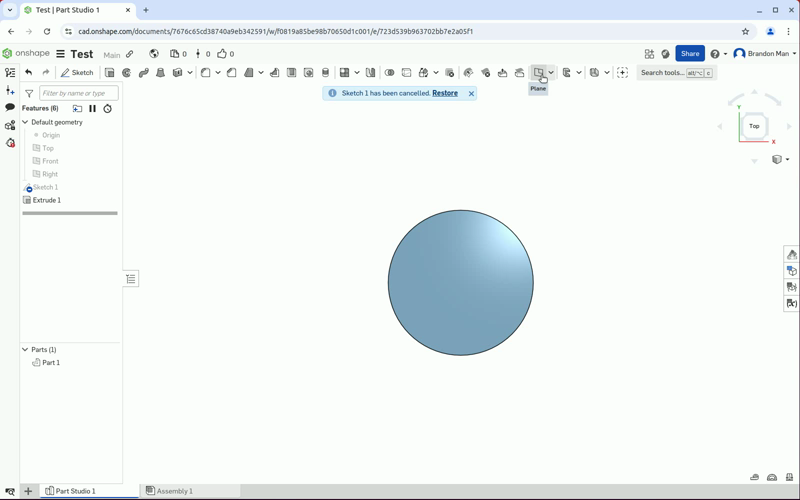
click(541, 75)
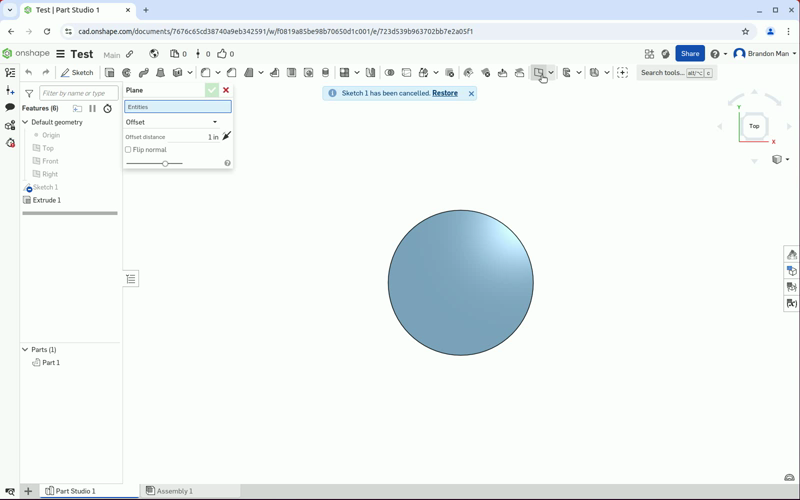
mouse_move(73, 150)
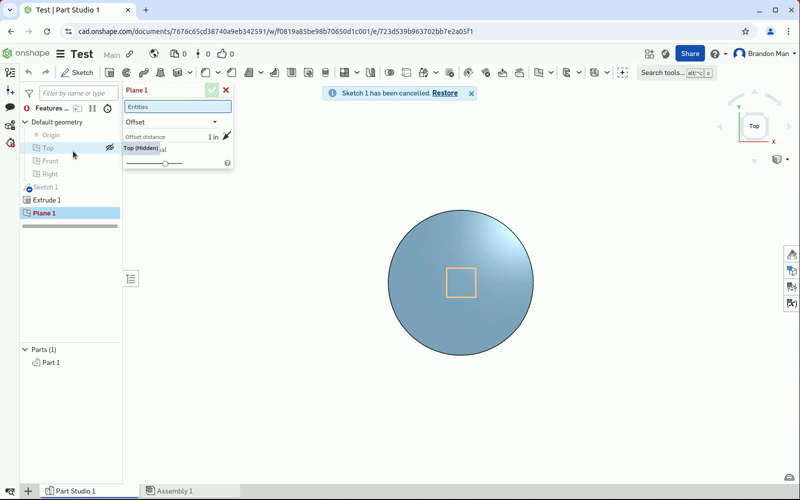
click(73, 150)
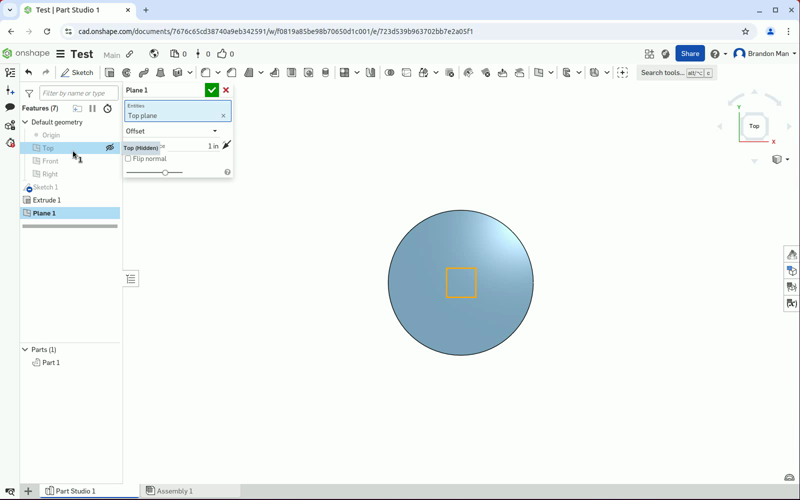
key(tab, 2)
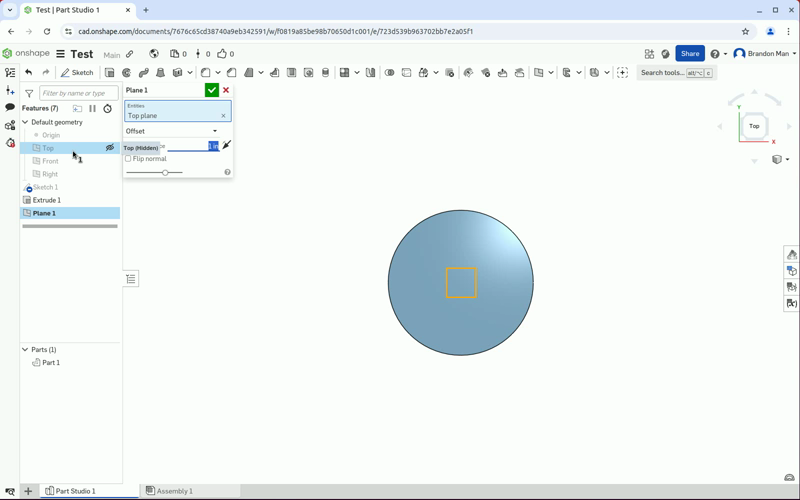
text(8.196)
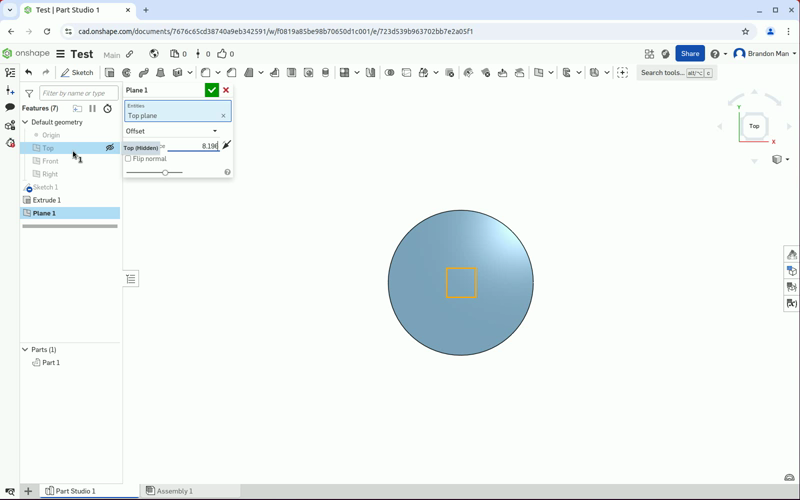
key(enter, 2)
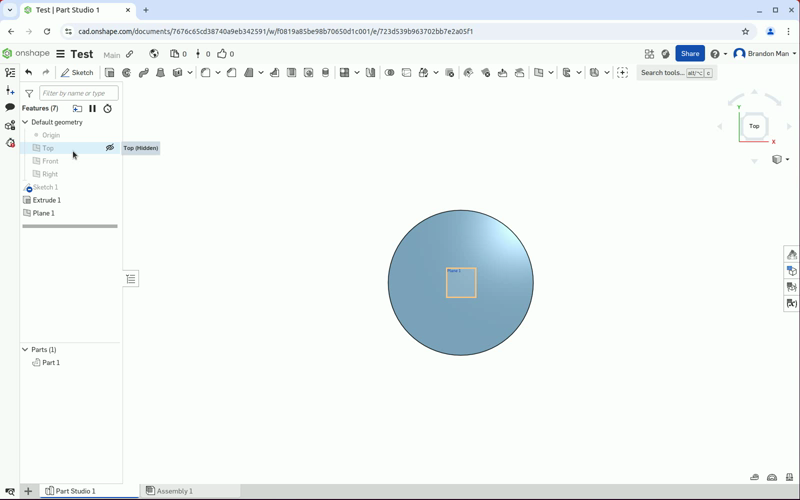
key(shift+s)
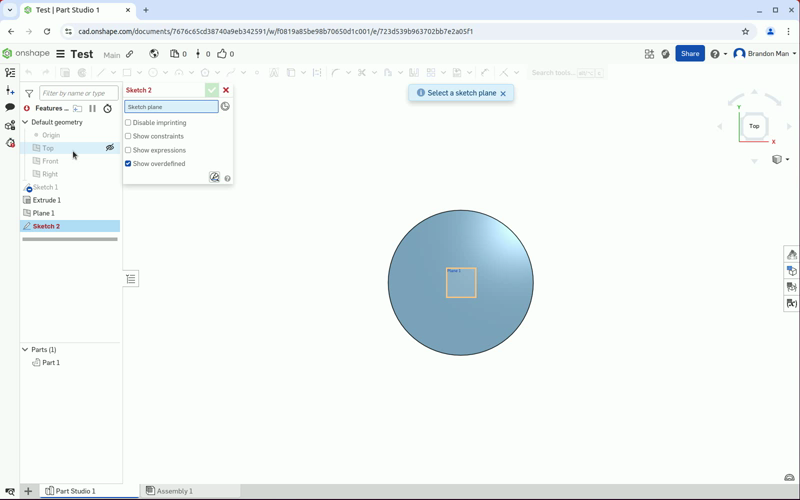
mouse_move(73, 215)
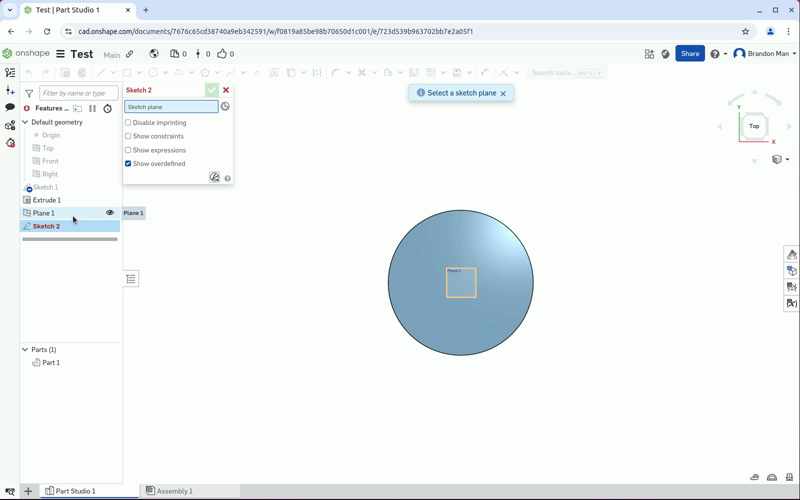
click(73, 215)
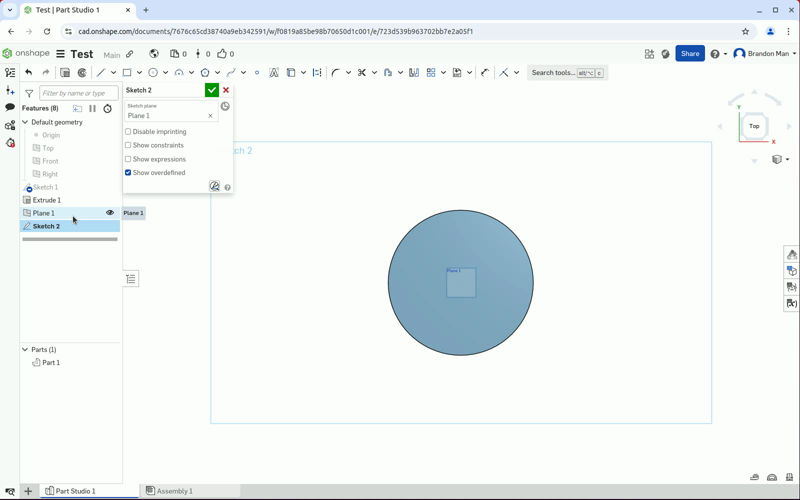
mouse_move(73, 352)
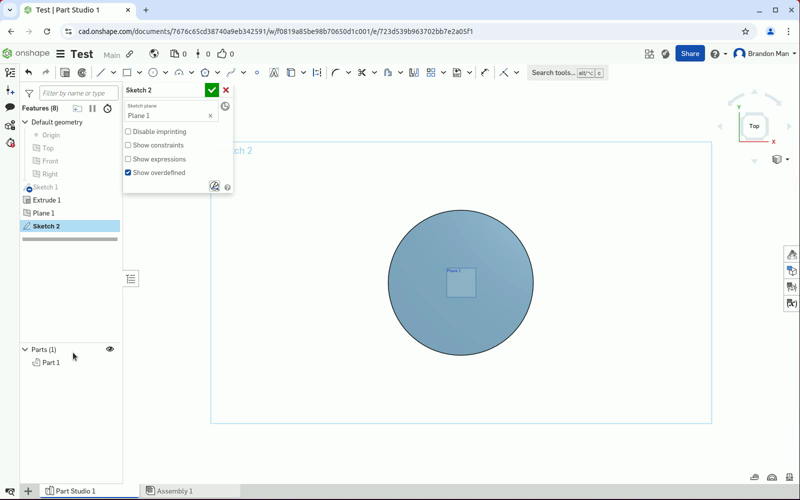
key(y)
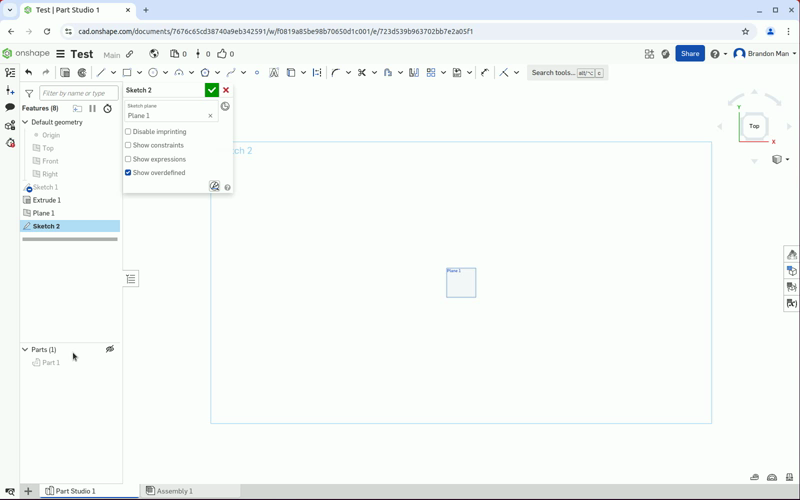
key(c)
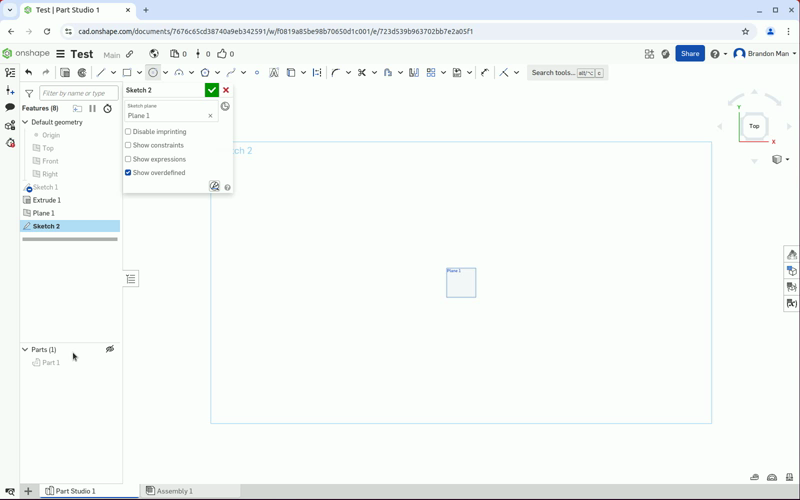
key_down(shift)
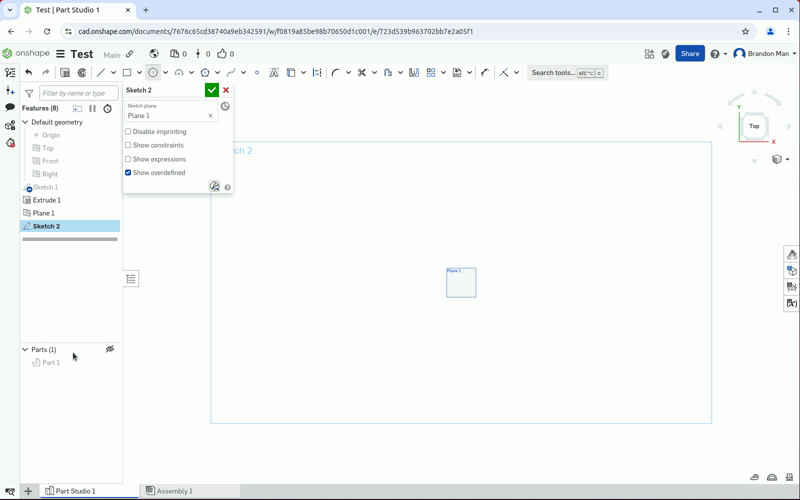
mouse_move(460, 282)
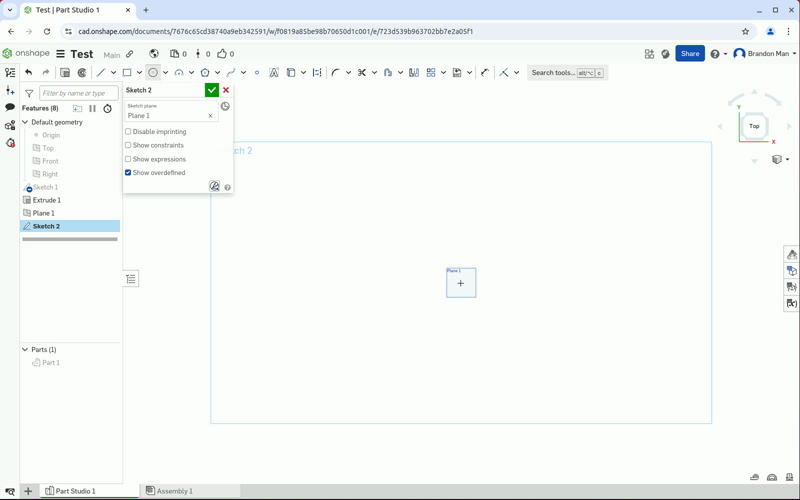
click(460, 282)
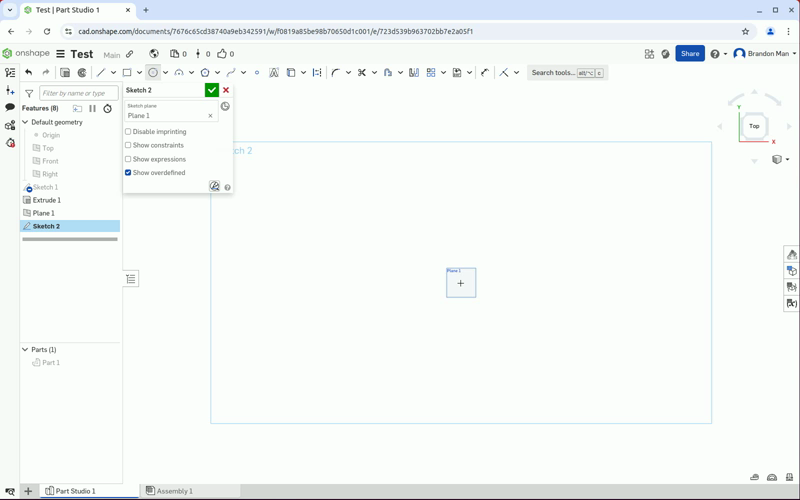
key_up(shift)
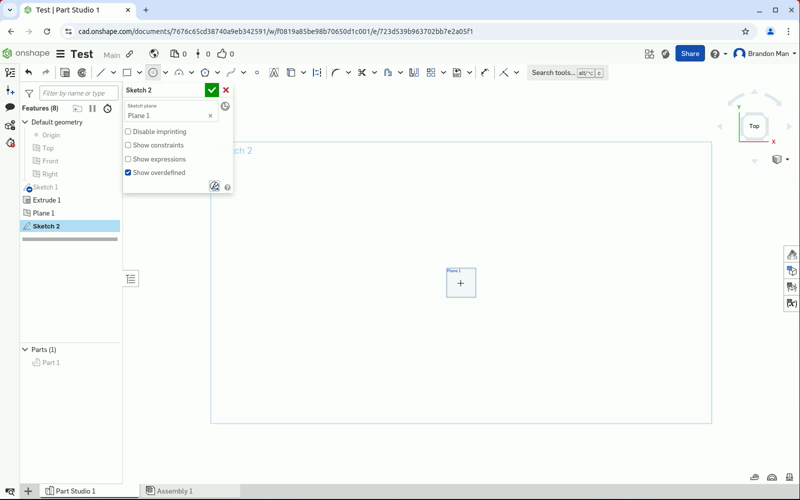
mouse_move(511, 282)
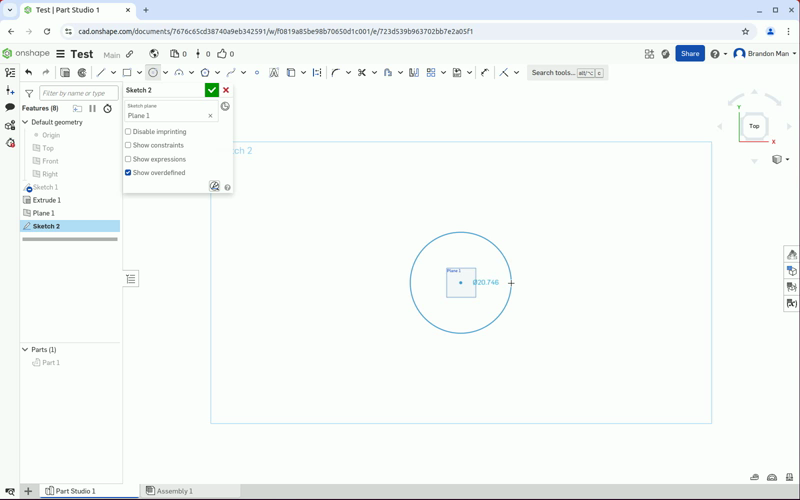
click(511, 282)
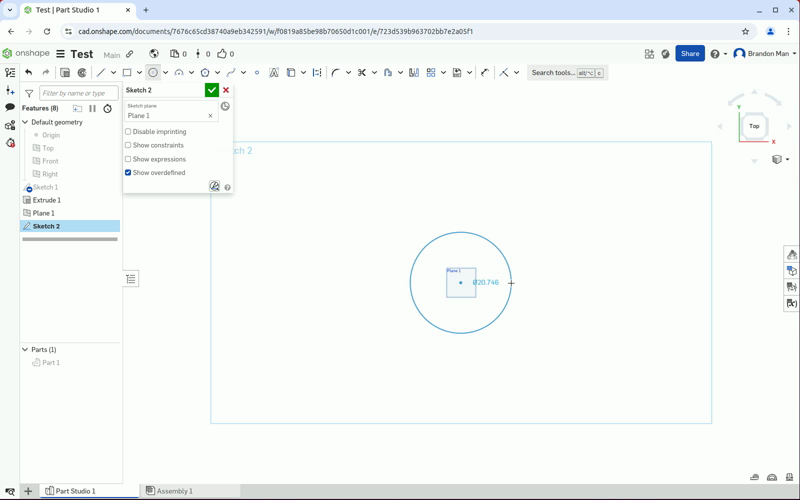
key(esc)
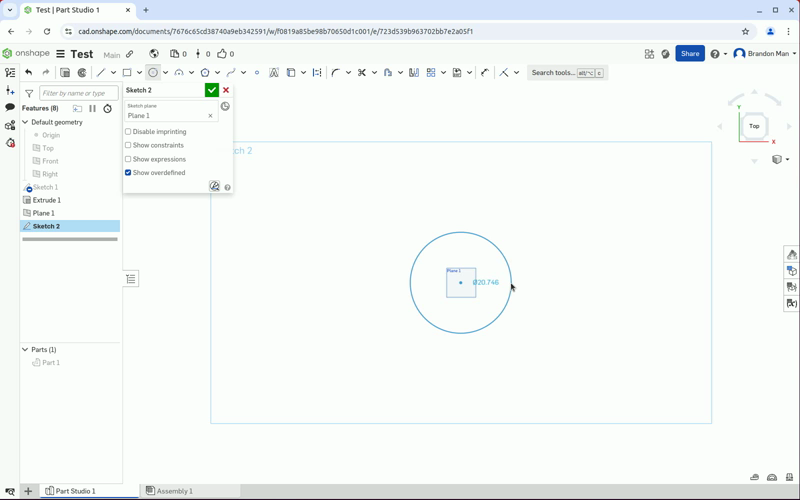
mouse_move(425, 267)
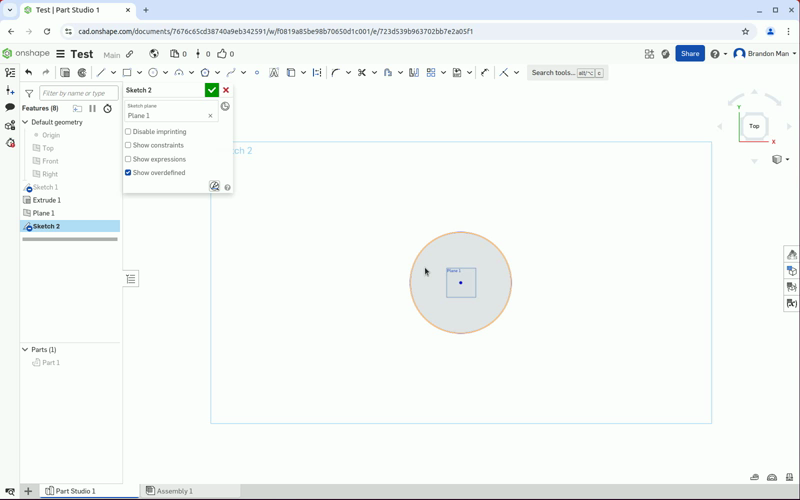
click(425, 267)
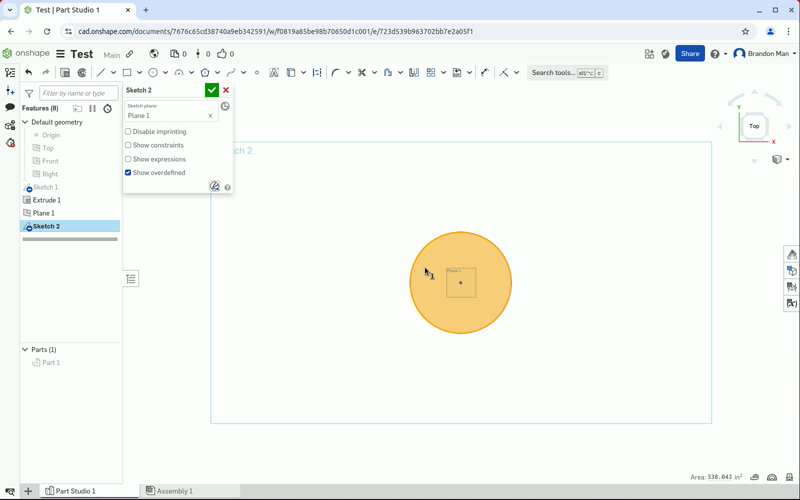
mouse_move(73, 352)
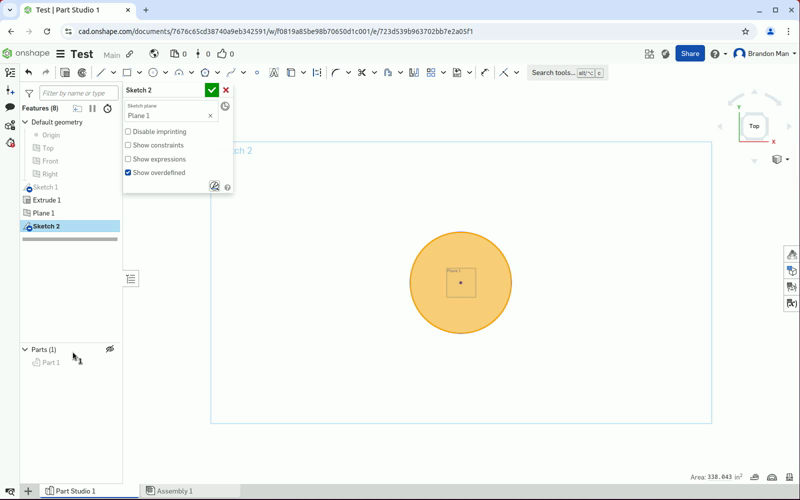
key(shift+y)
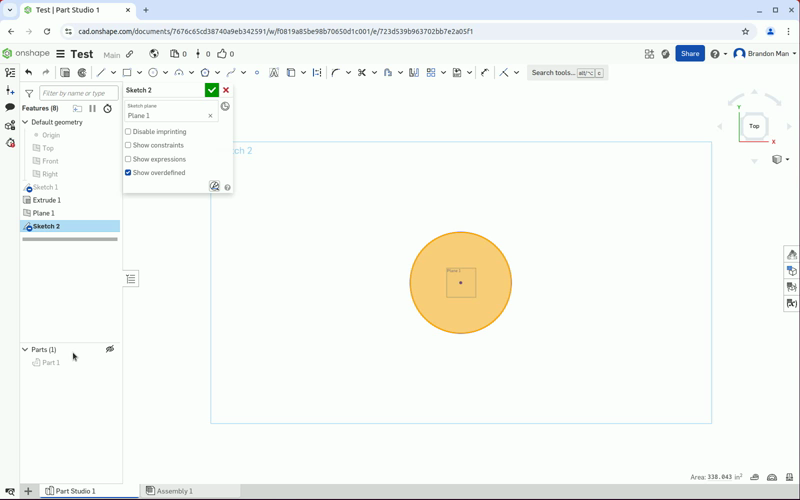
key(shift+e)
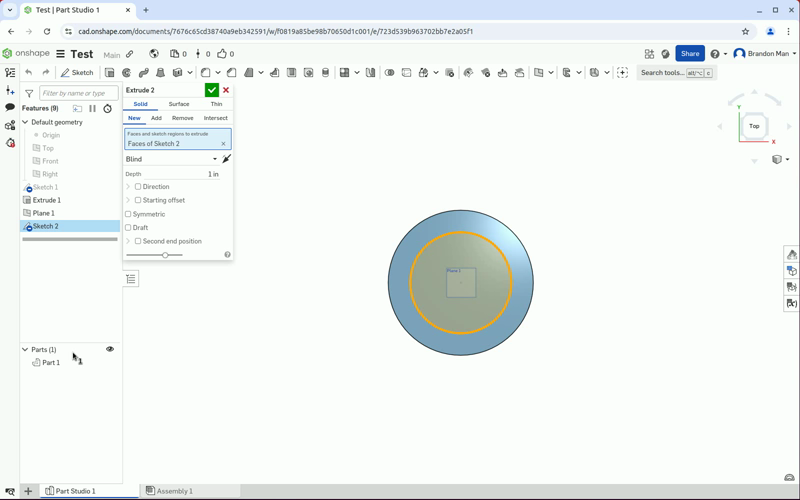
mouse_move(143, 106)
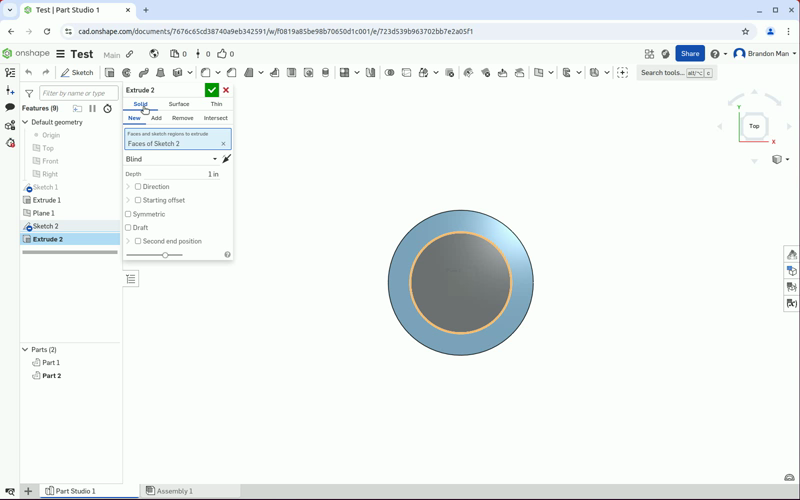
click(143, 106)
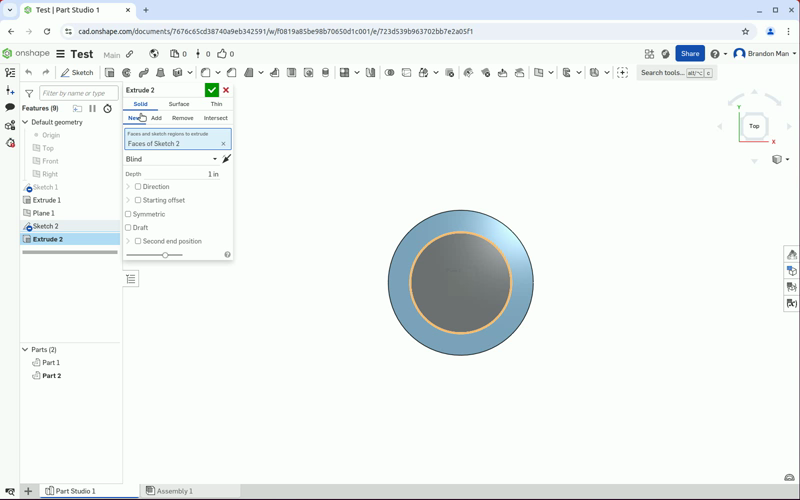
mouse_move(137, 120)
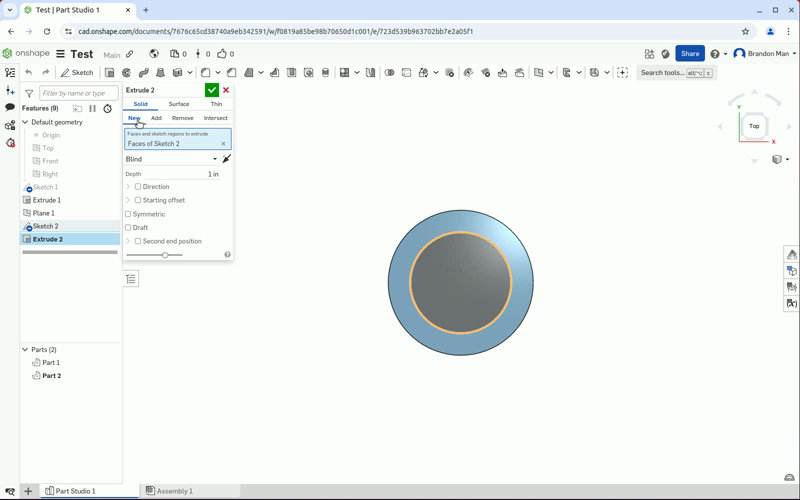
click(137, 120)
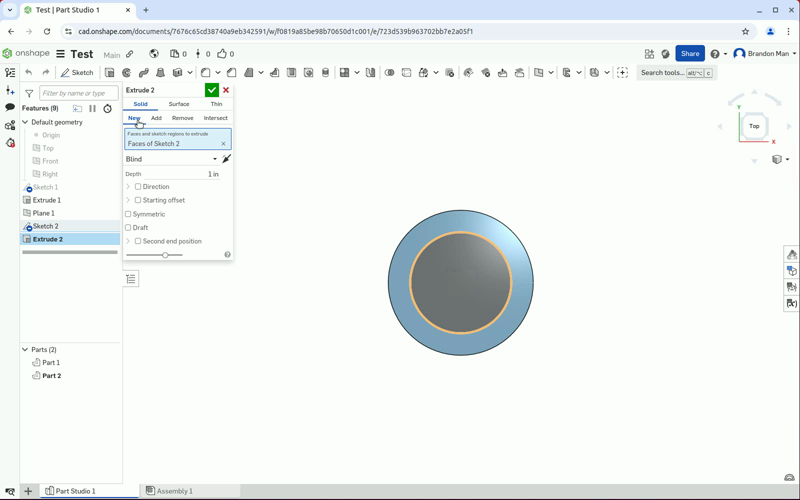
key(tab, 4)
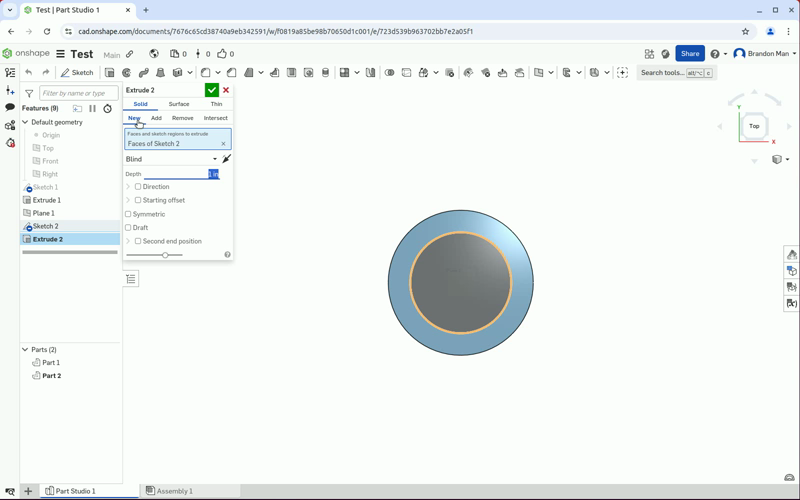
text(11.554)
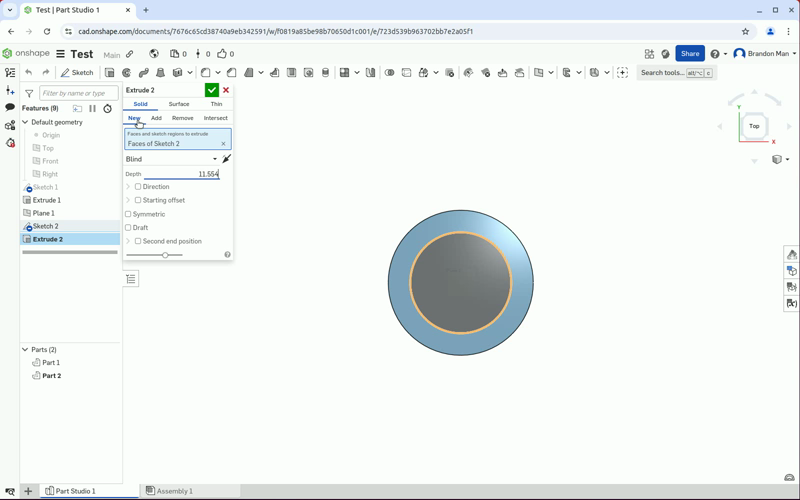
key(enter)
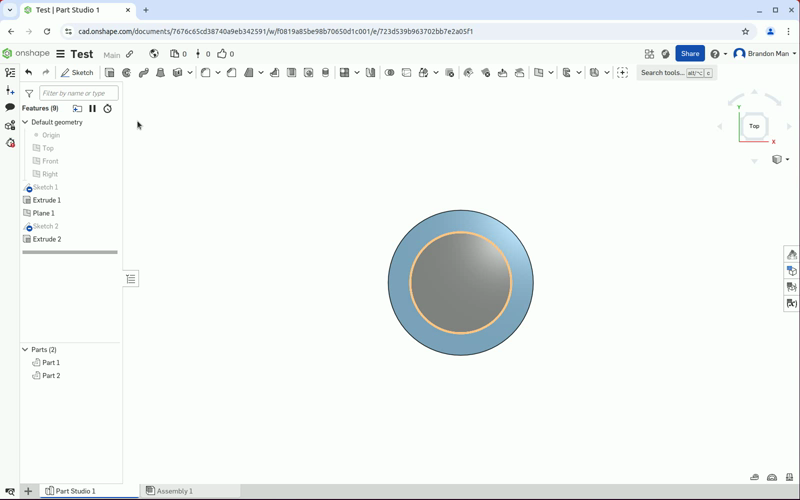
key(shift+h)
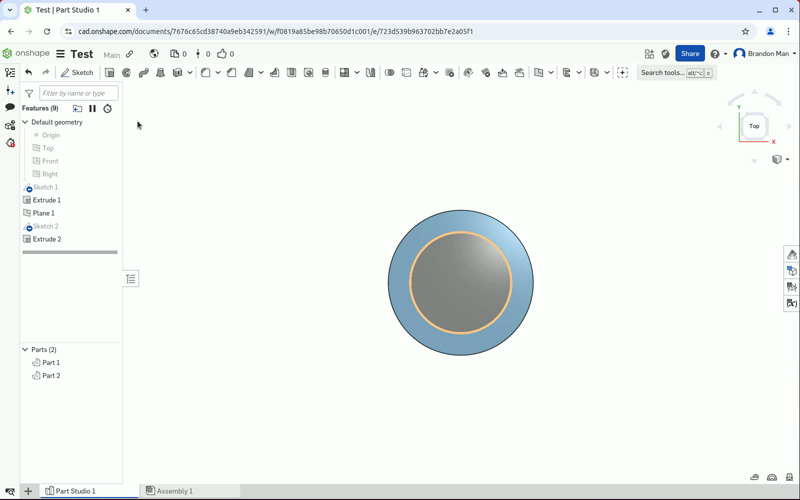
key(shift+h)
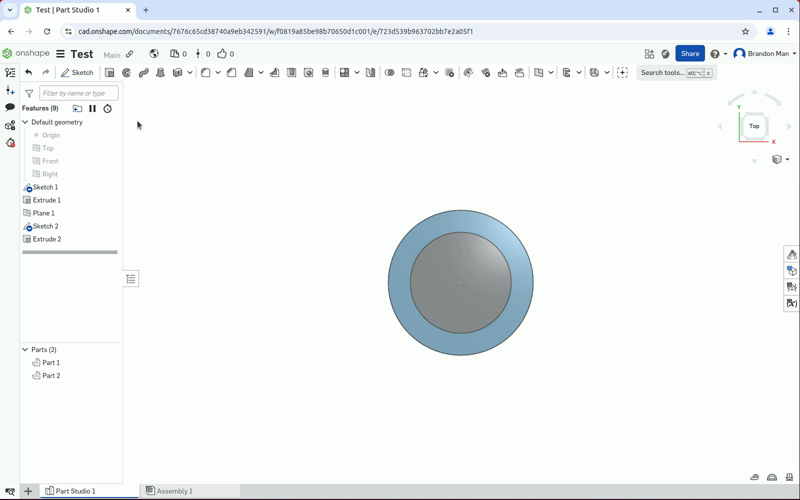
key(shift+7)
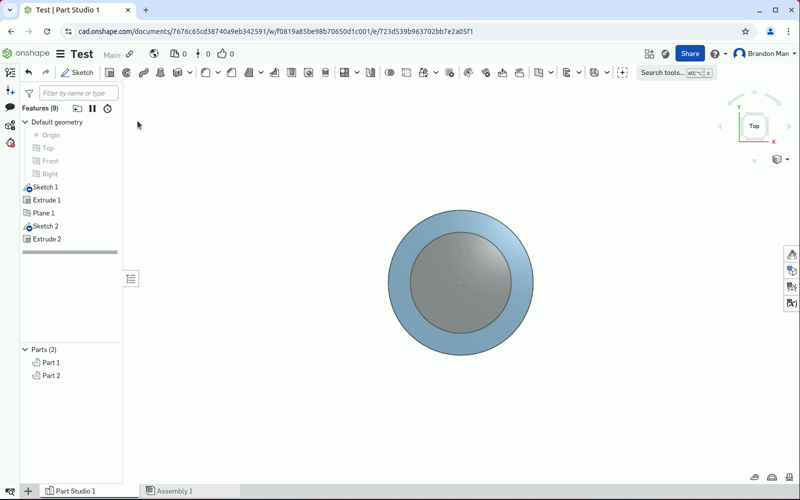
key(up, 3)
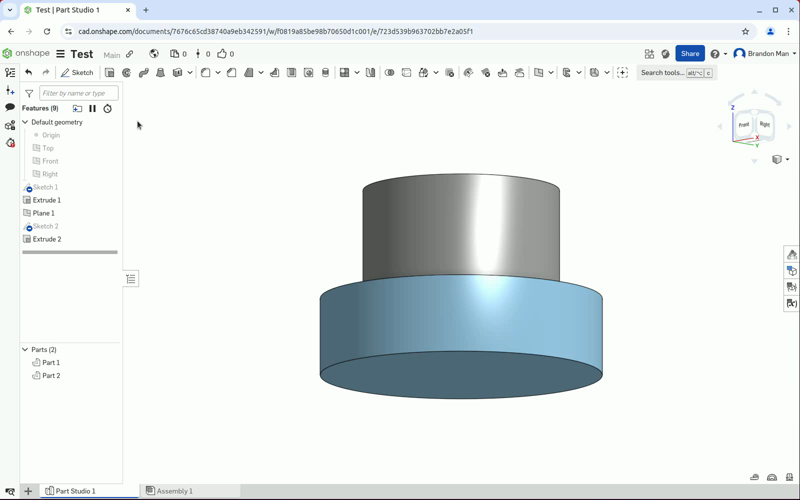
key(left, 3)
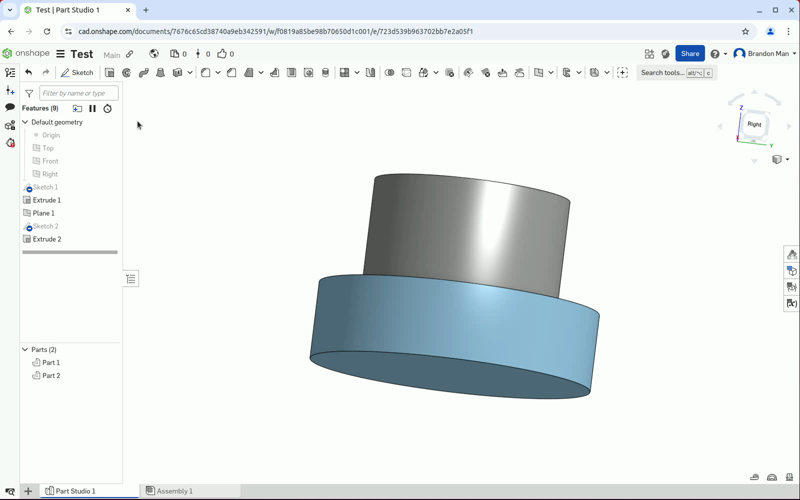
key(right, 3)
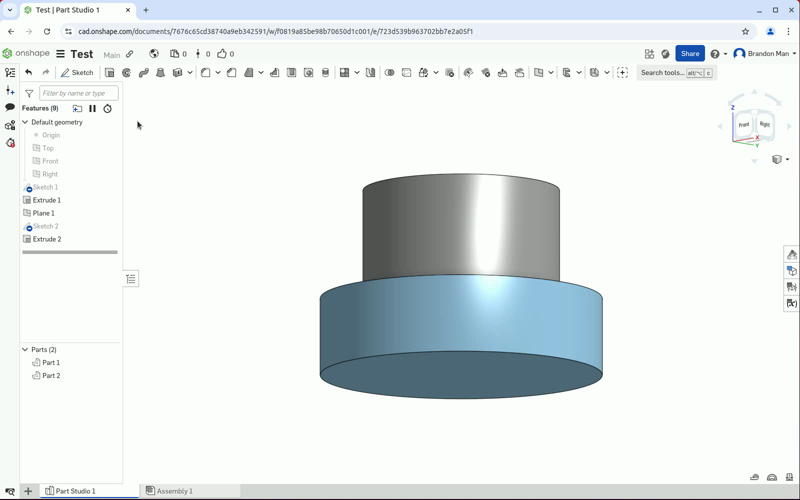
key(down, 3)
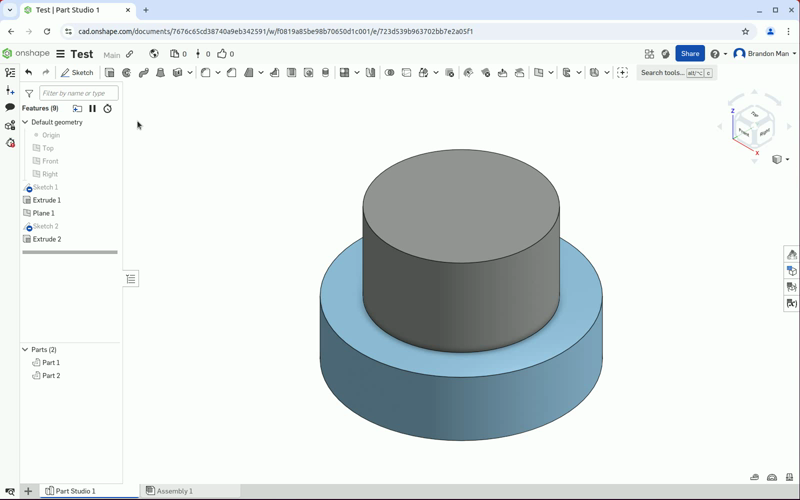
mouse_move(73, 189)
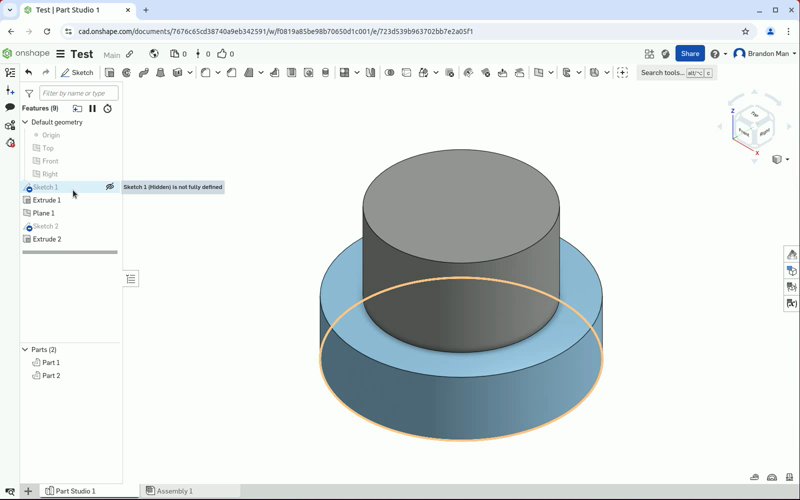
click(73, 189)